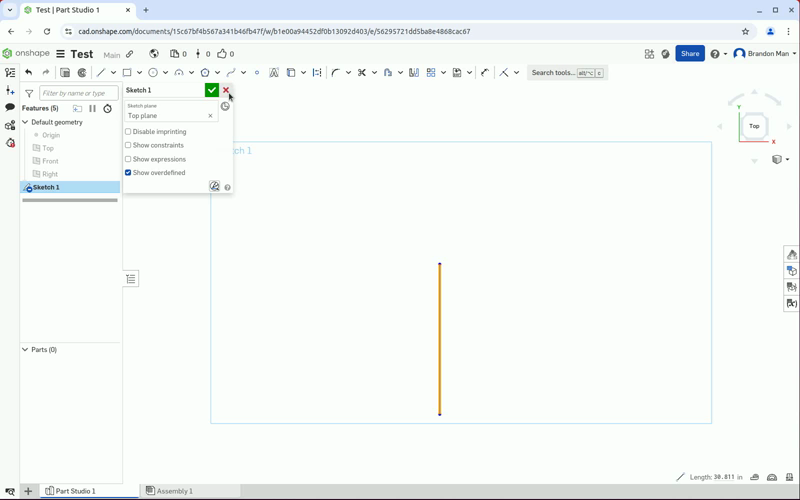
key(shift+h)
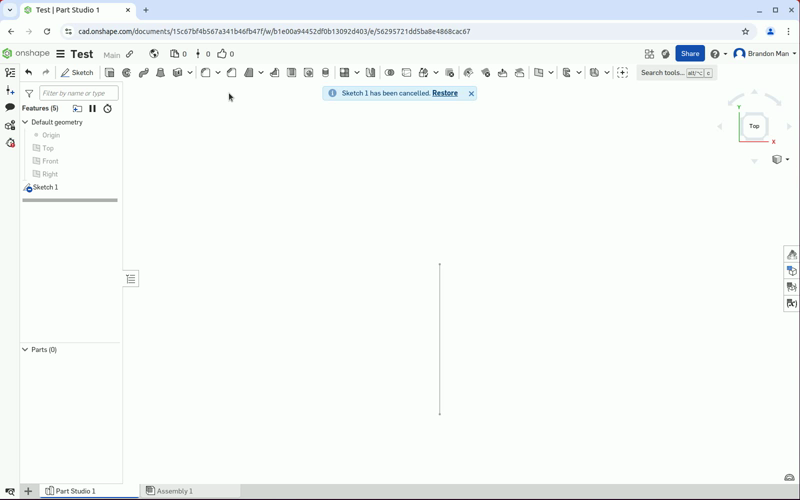
mouse_move(73, 352)
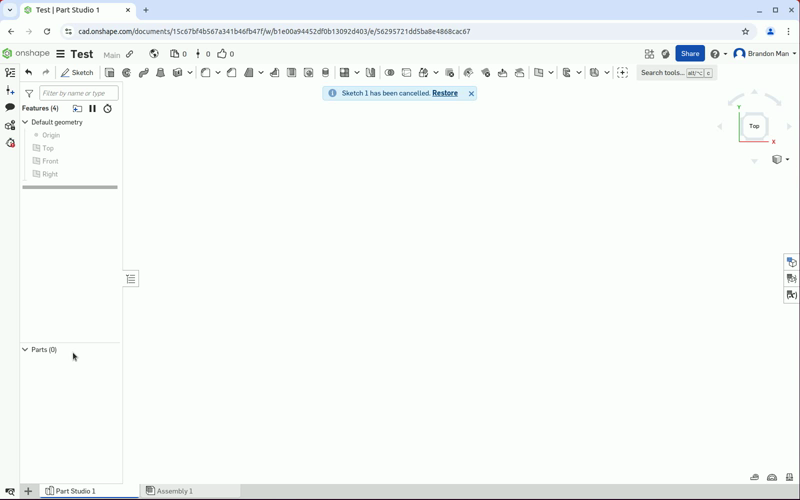
key(y)
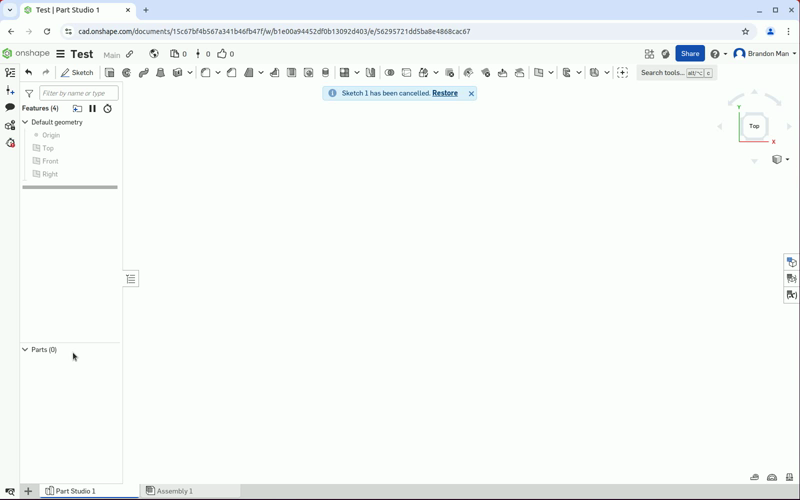
key(shift+p)
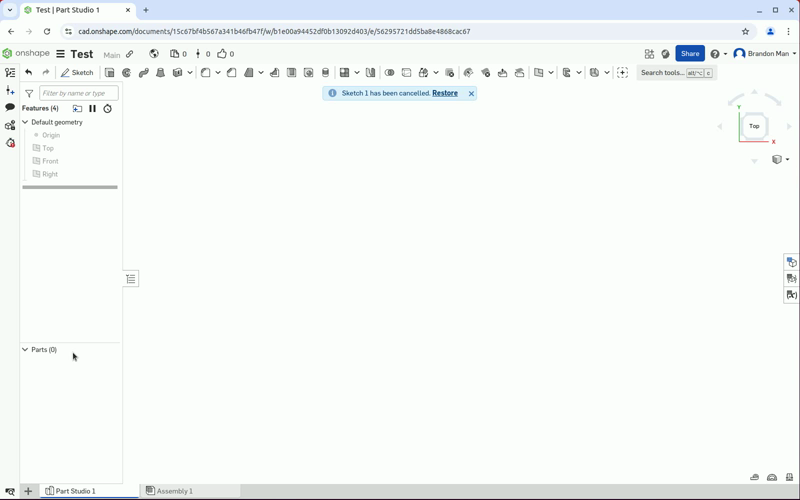
key(space)
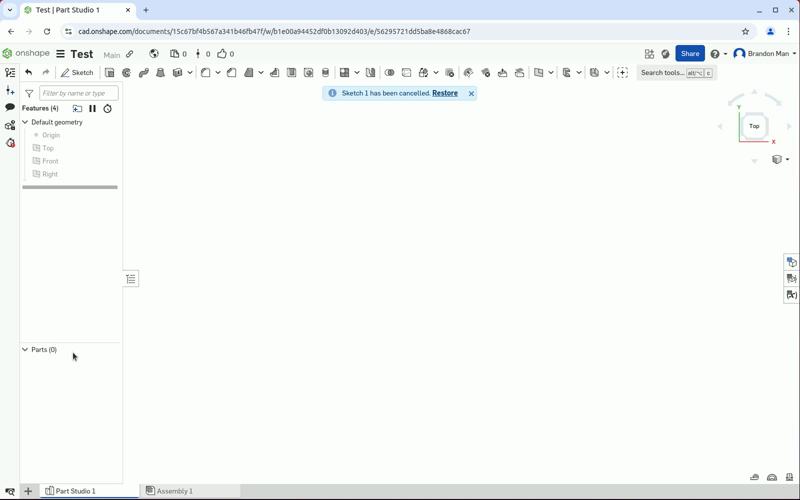
key_down(shift)
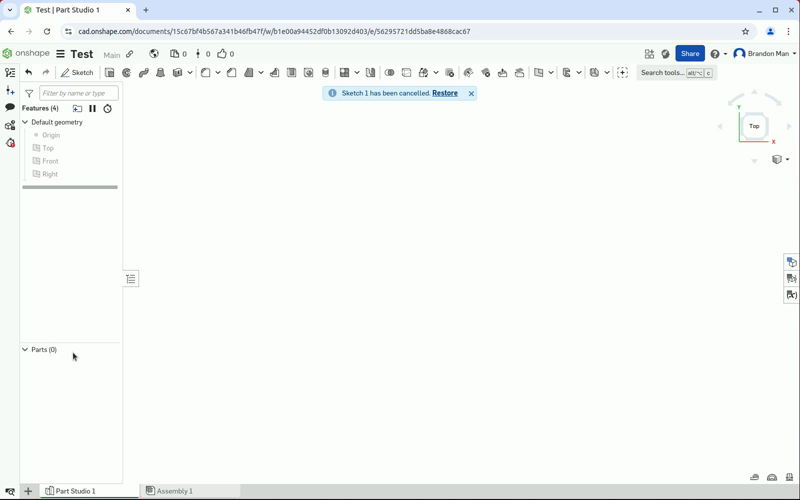
key(up)
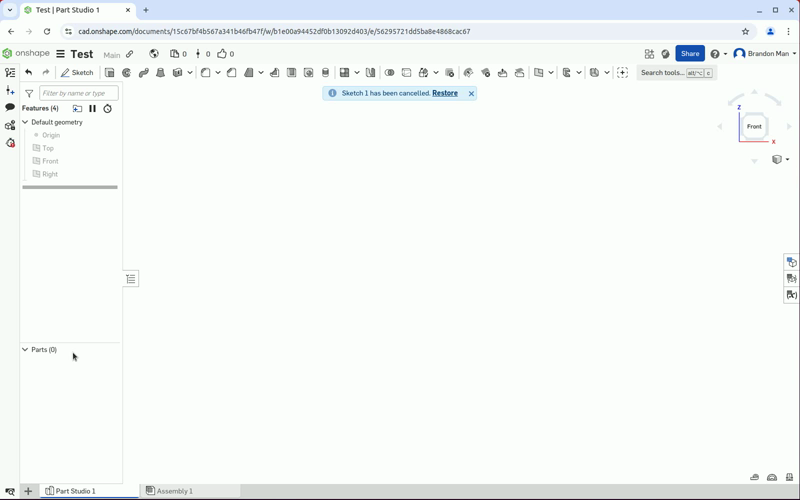
key_up(shift)
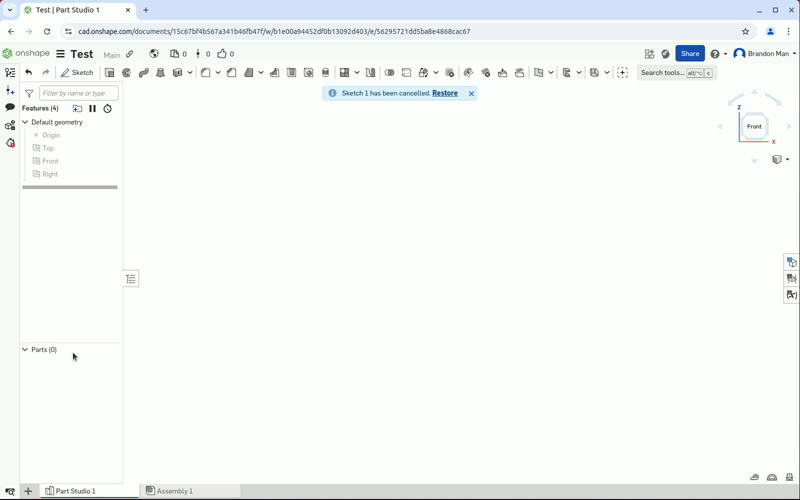
mouse_move(73, 352)
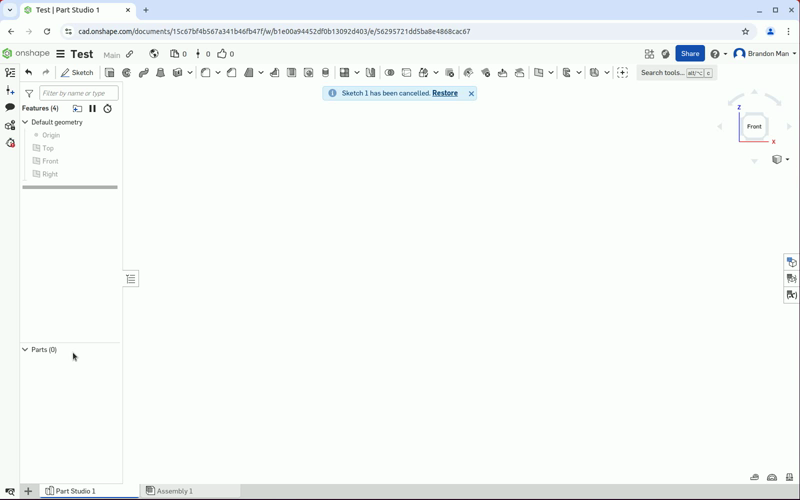
key(shift+y)
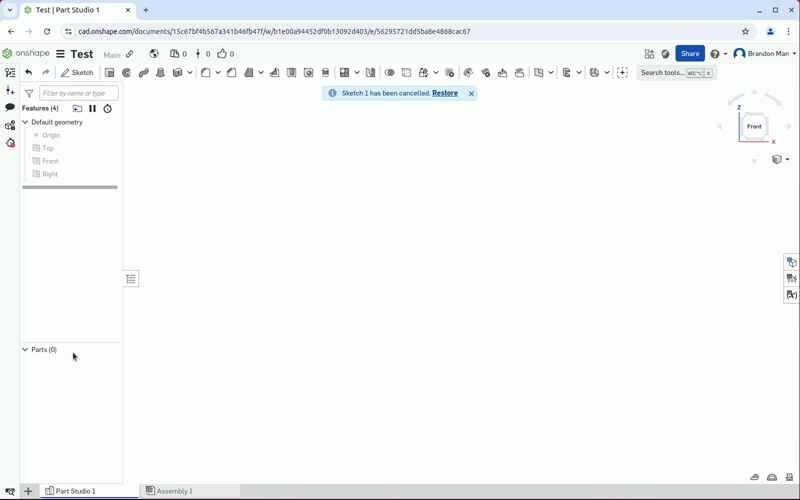
key(shift+s)
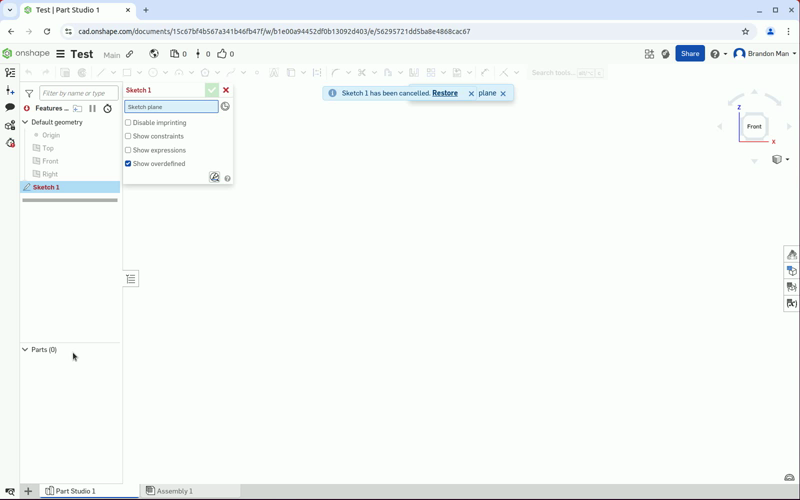
mouse_move(73, 163)
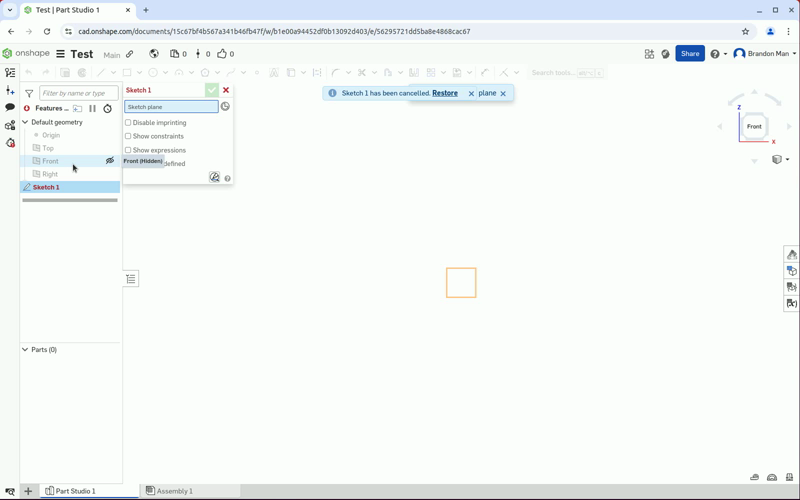
click(73, 163)
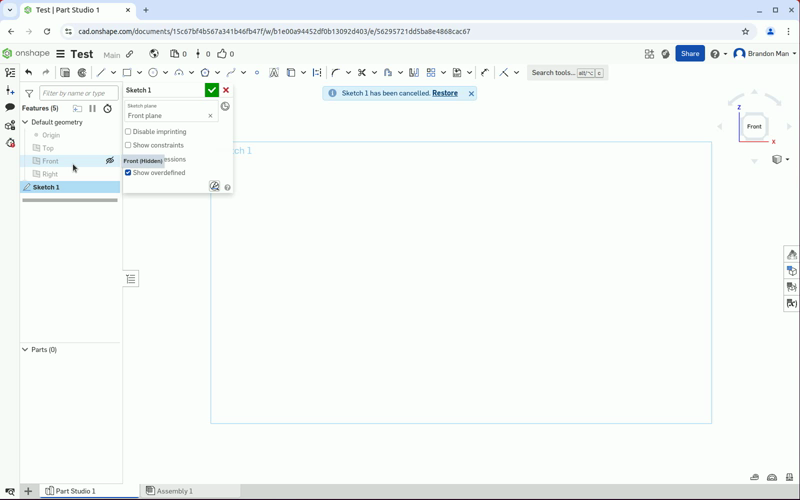
mouse_move(73, 352)
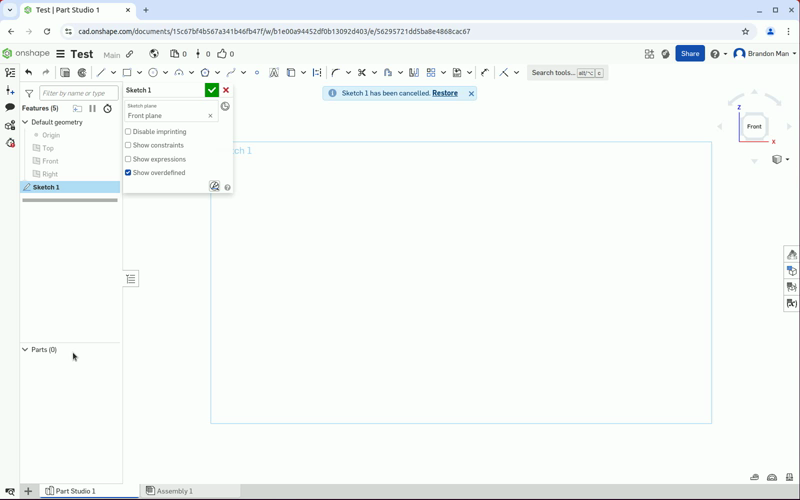
key(y)
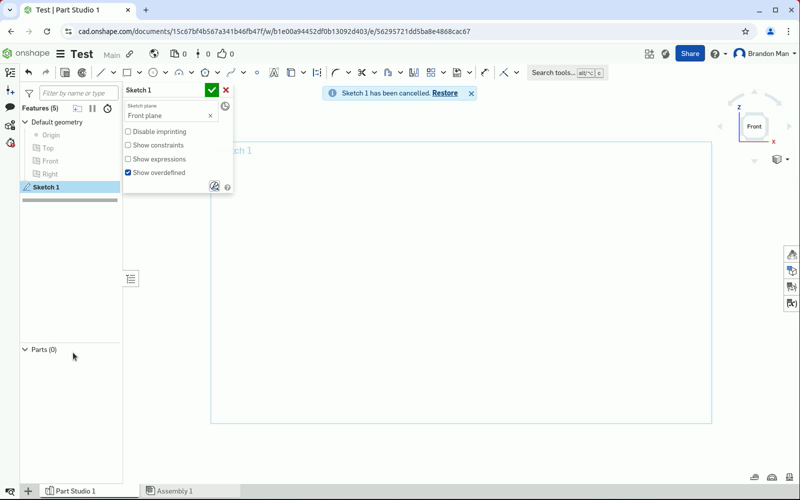
key(c)
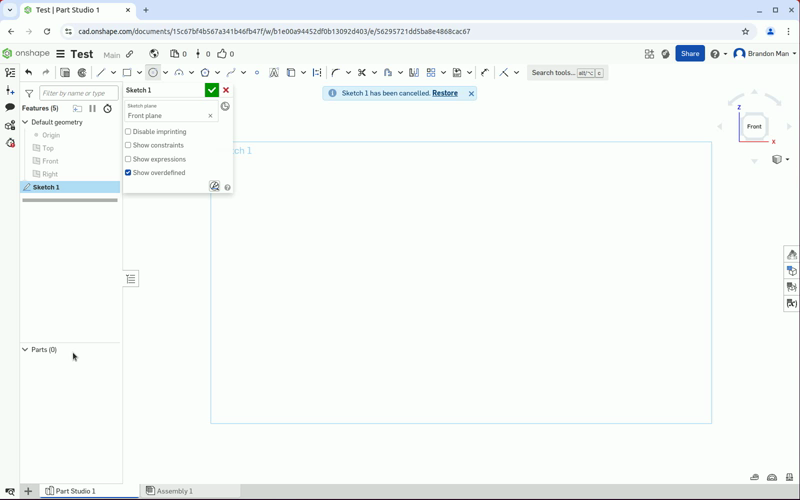
key_down(shift)
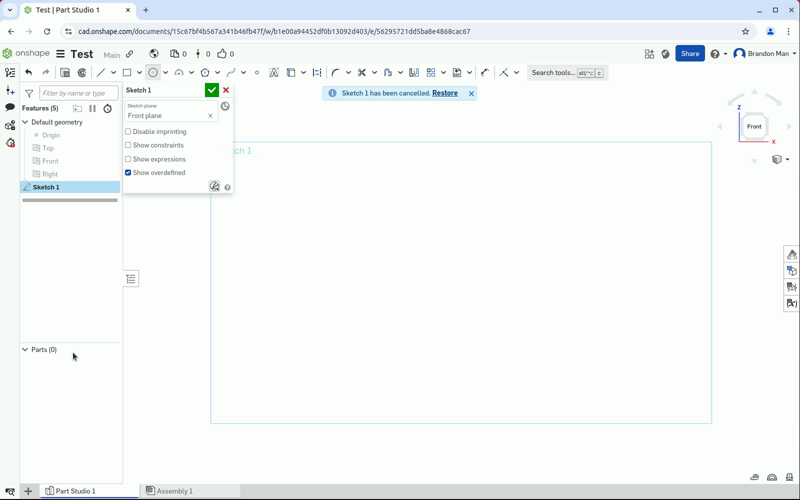
mouse_move(461, 282)
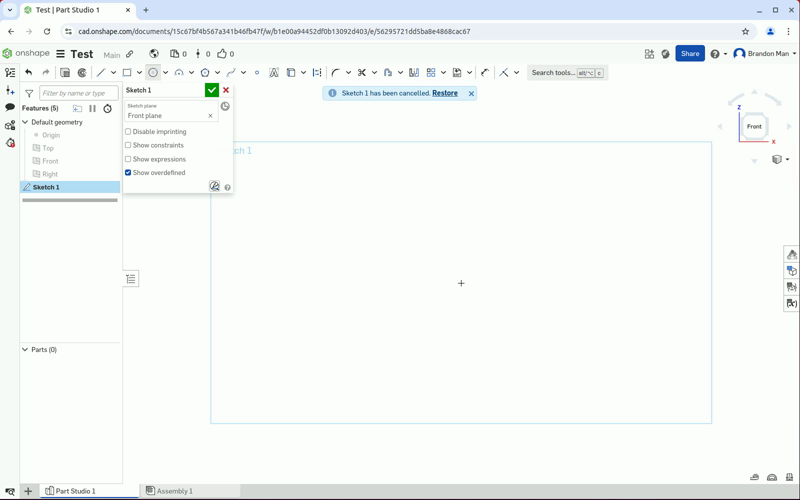
click(461, 282)
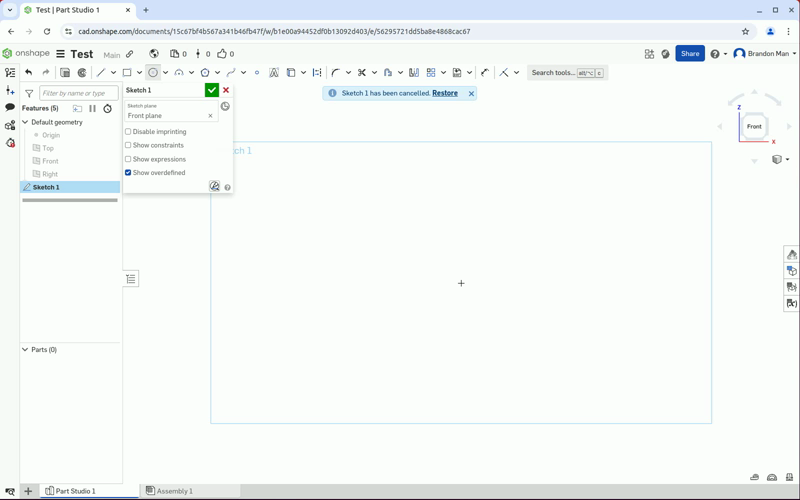
key_up(shift)
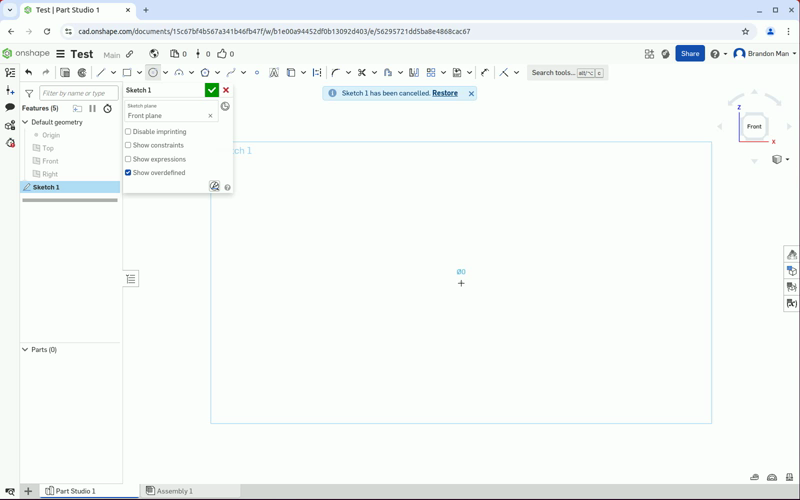
mouse_move(574, 282)
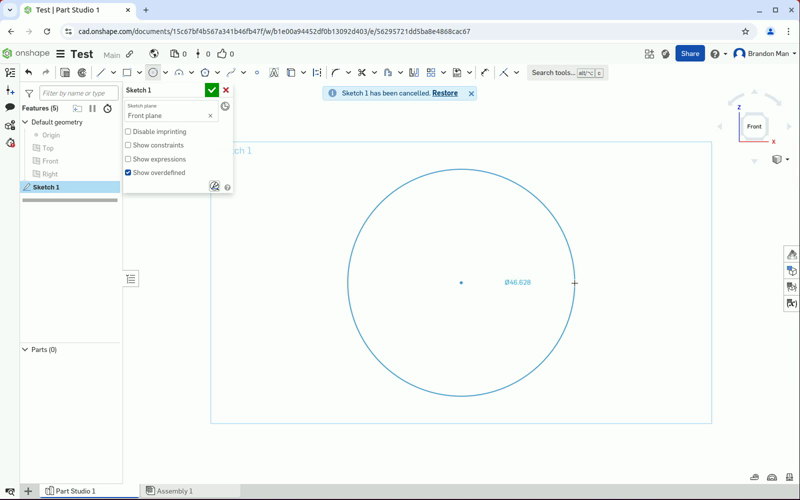
click(574, 282)
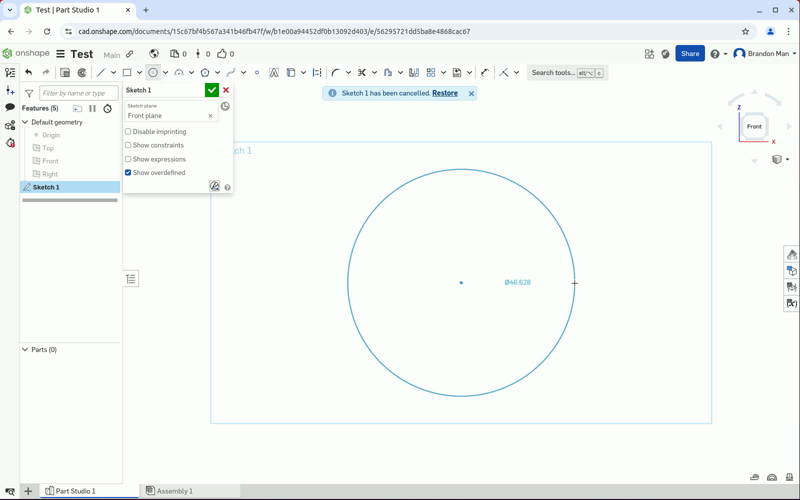
key(esc)
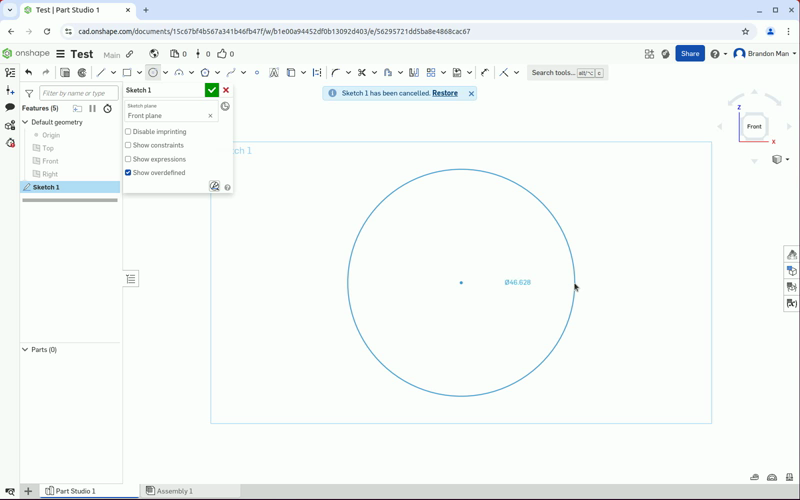
mouse_move(512, 311)
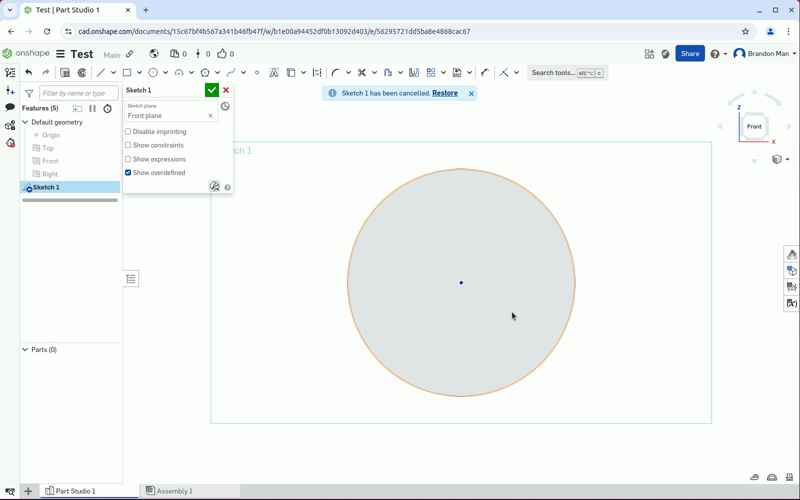
click(512, 311)
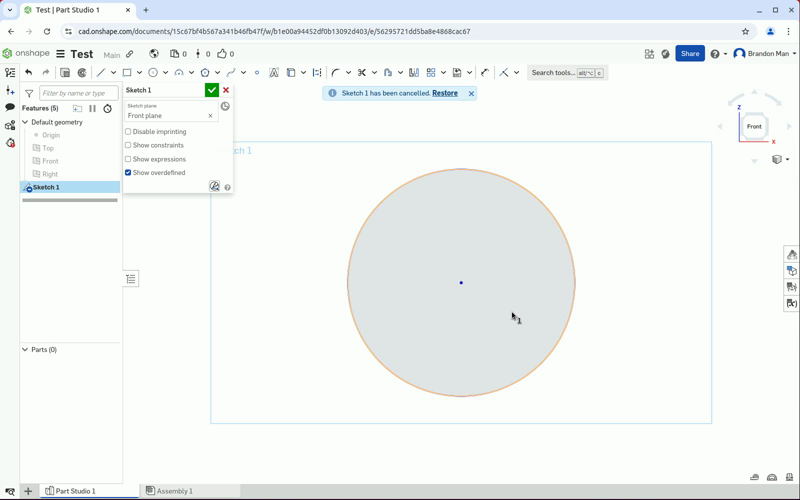
mouse_move(73, 352)
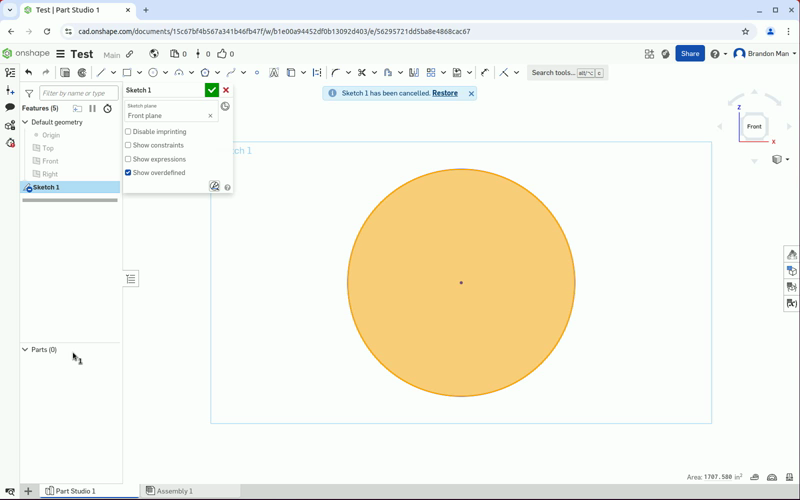
key(shift+y)
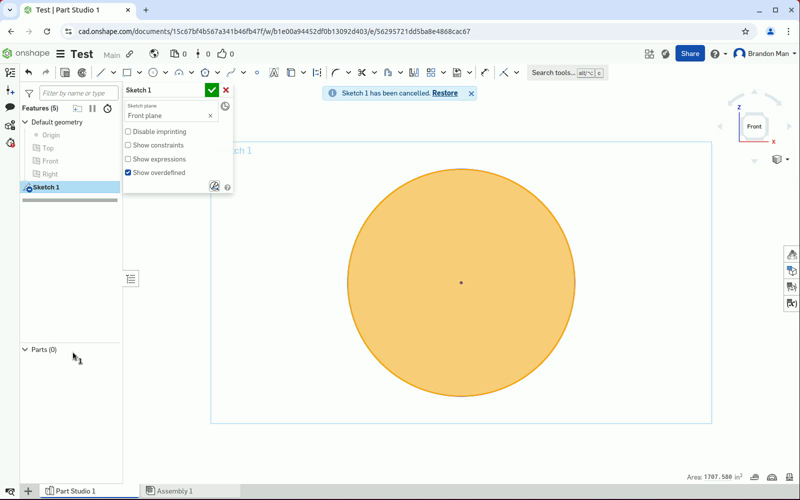
key(shift+e)
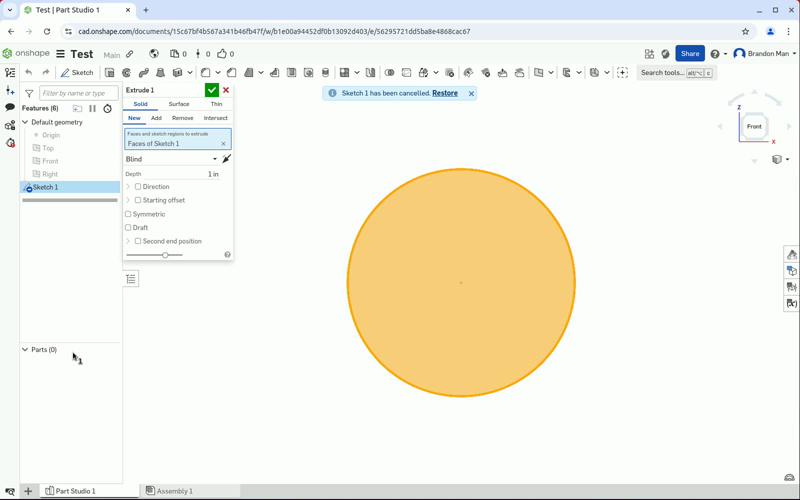
mouse_move(143, 106)
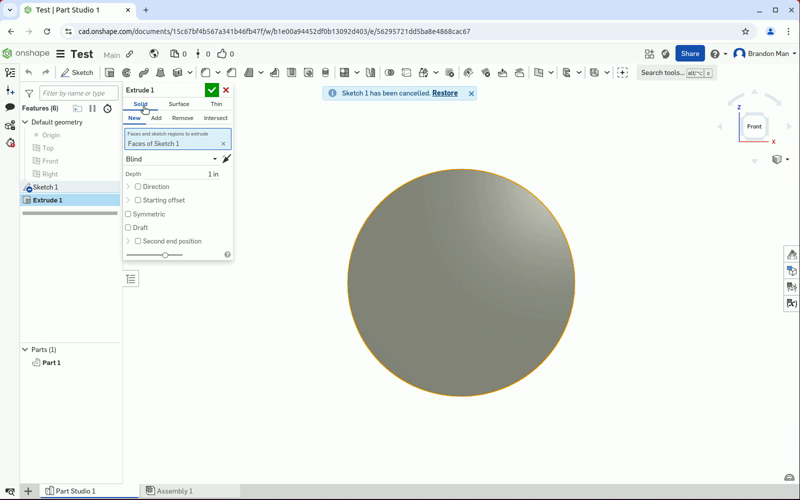
click(143, 106)
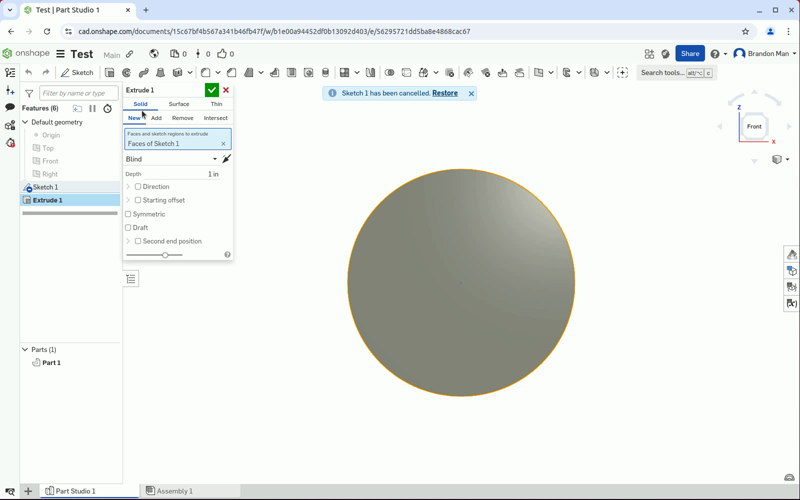
mouse_move(137, 120)
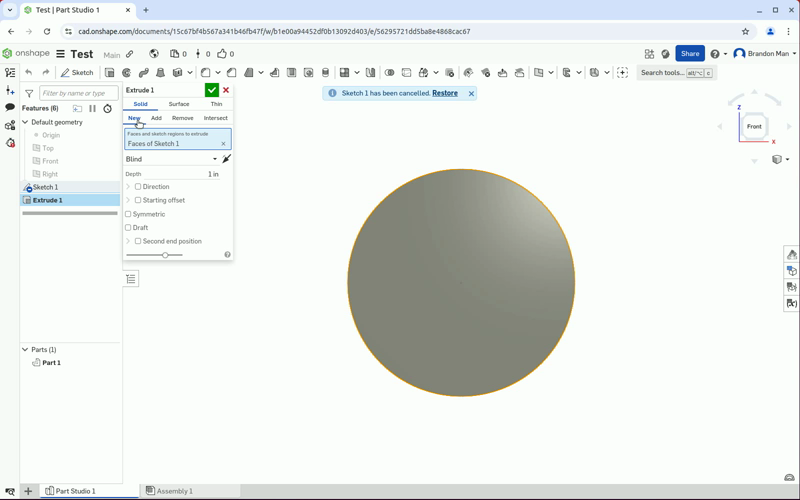
click(137, 120)
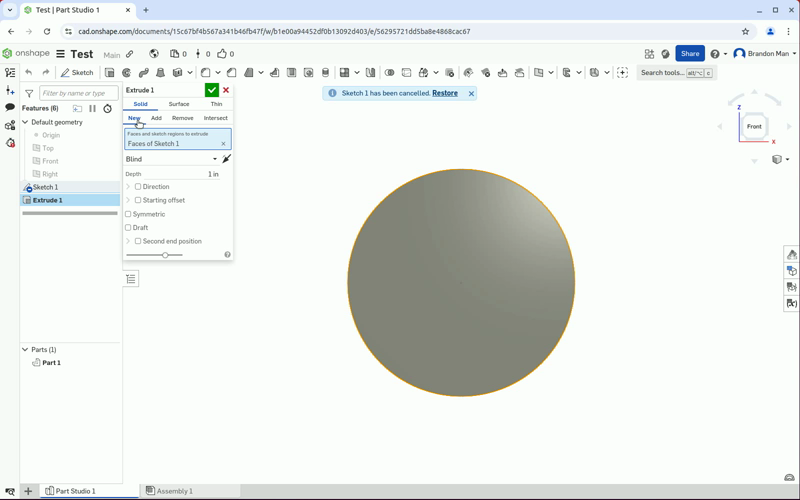
key(tab, 4)
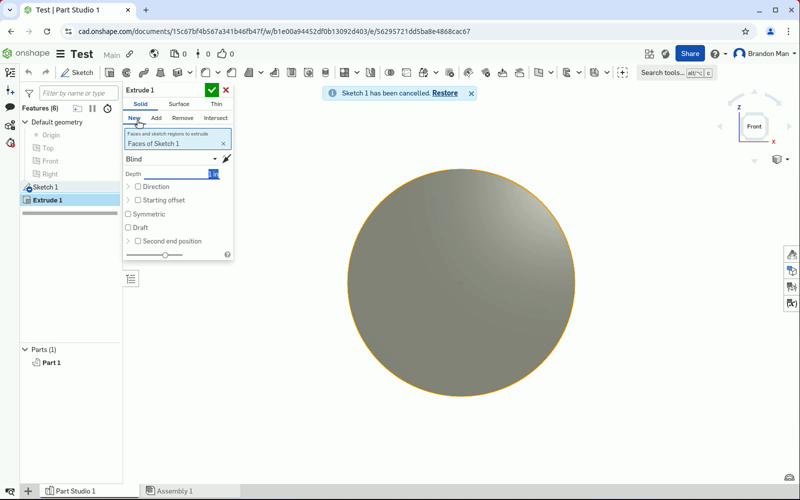
text(-0.241)
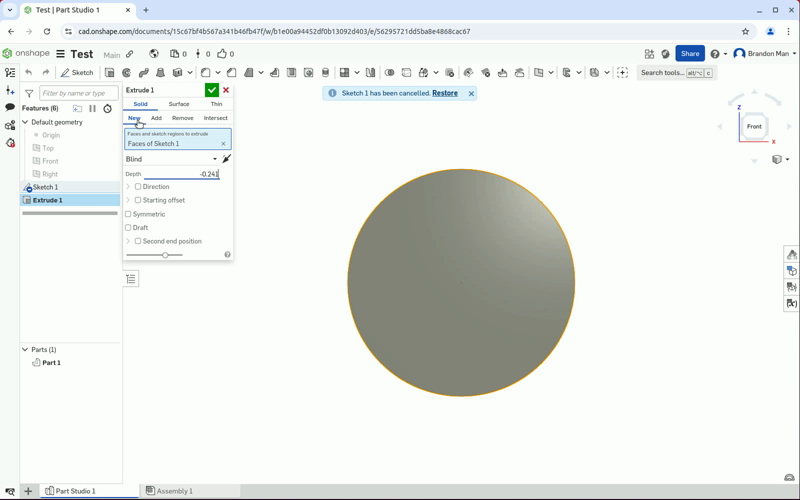
key(enter)
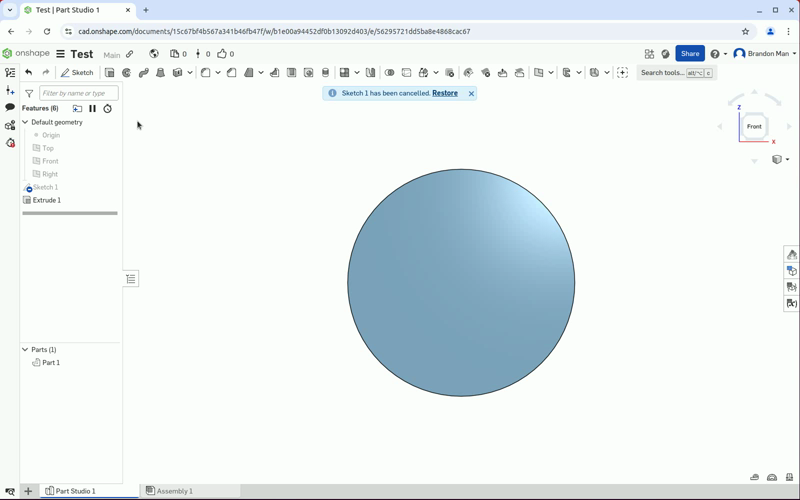
key(shift+h)
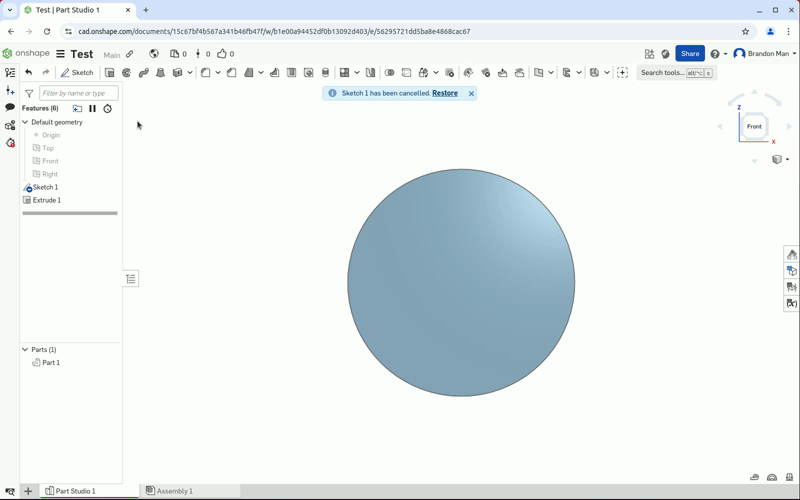
key(shift+h)
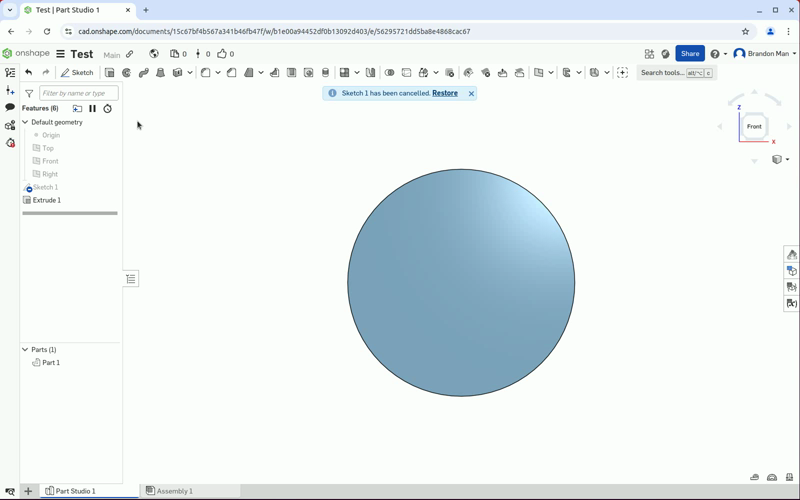
mouse_move(73, 189)
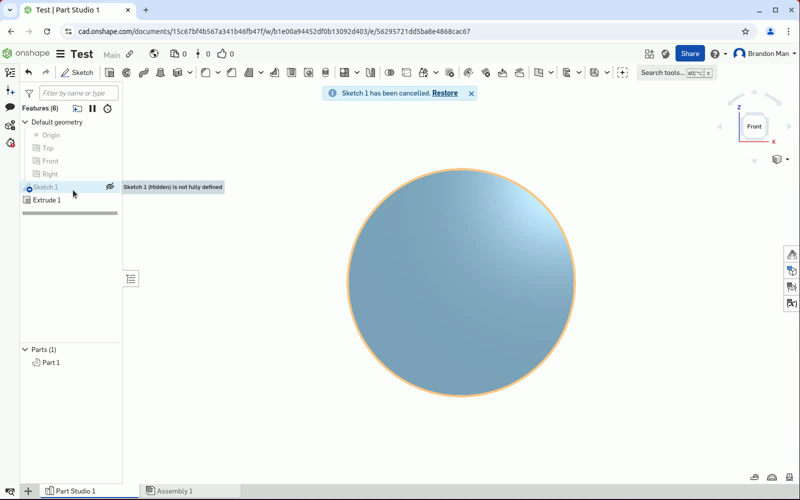
click(73, 189)
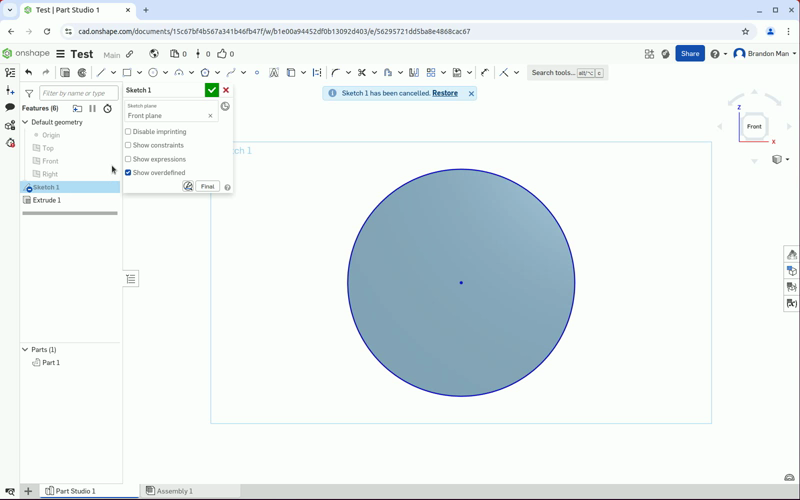
mouse_move(229, 92)
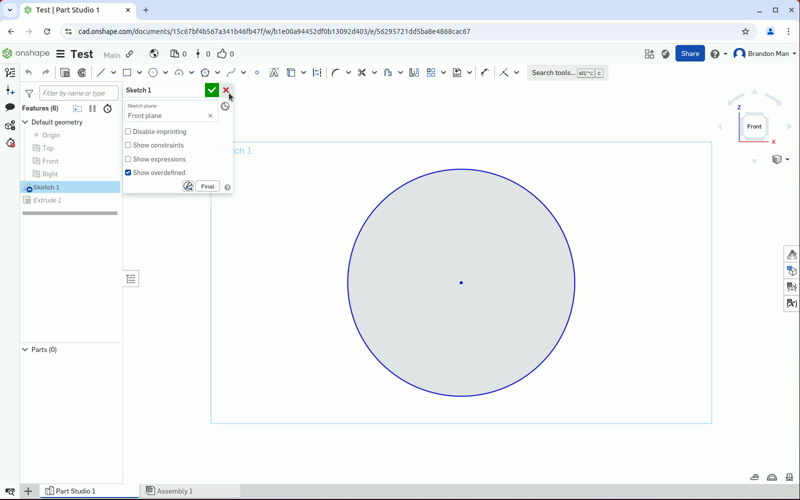
click(229, 92)
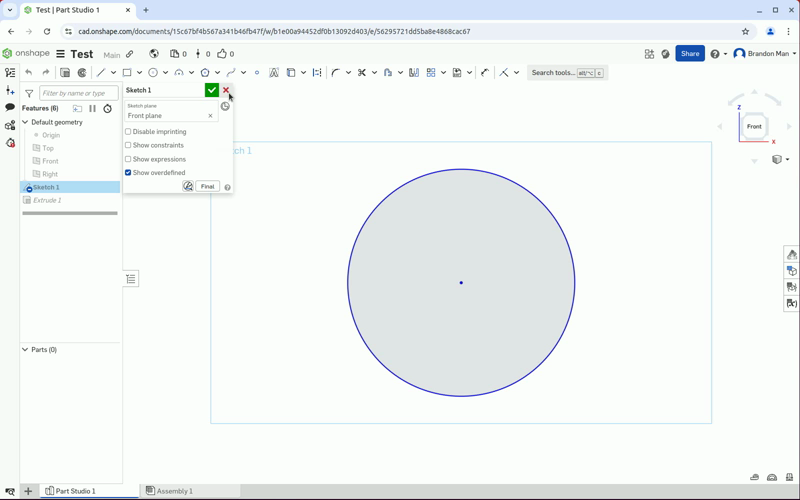
key(shift+s)
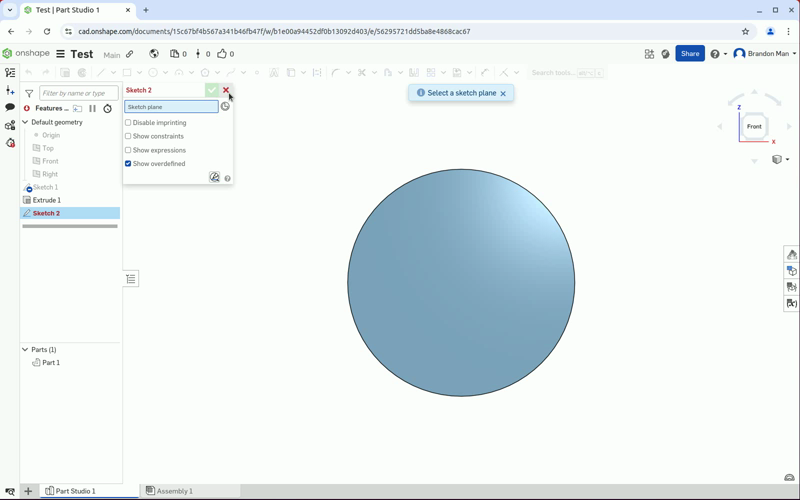
mouse_move(73, 163)
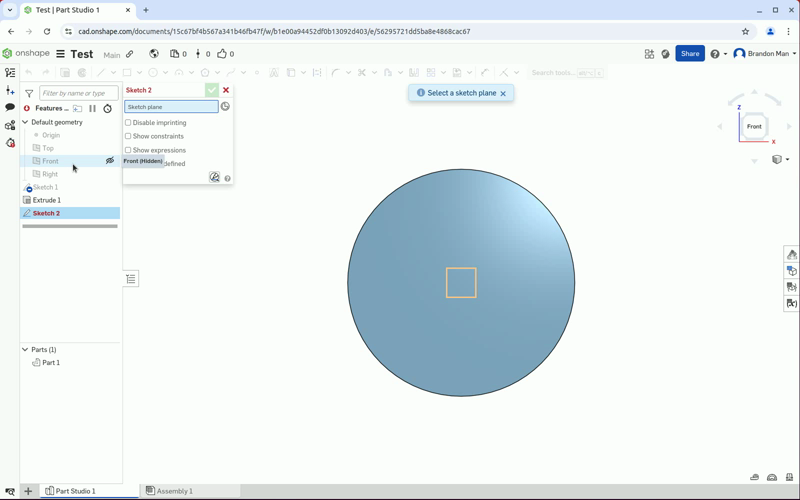
click(73, 163)
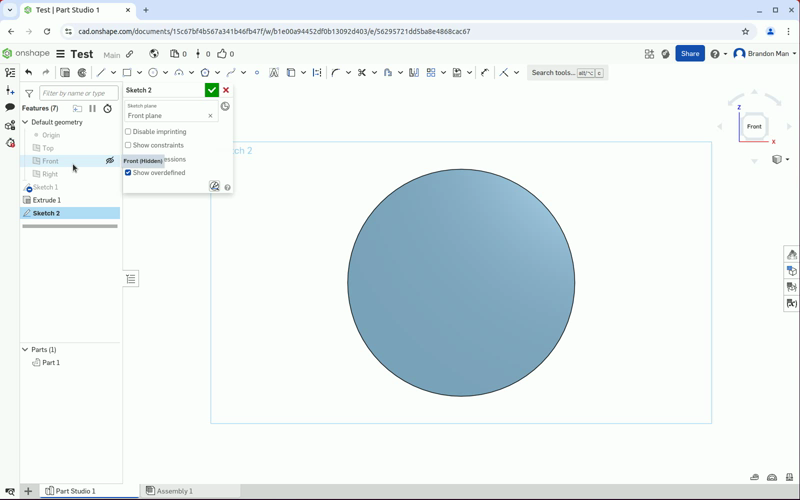
mouse_move(73, 352)
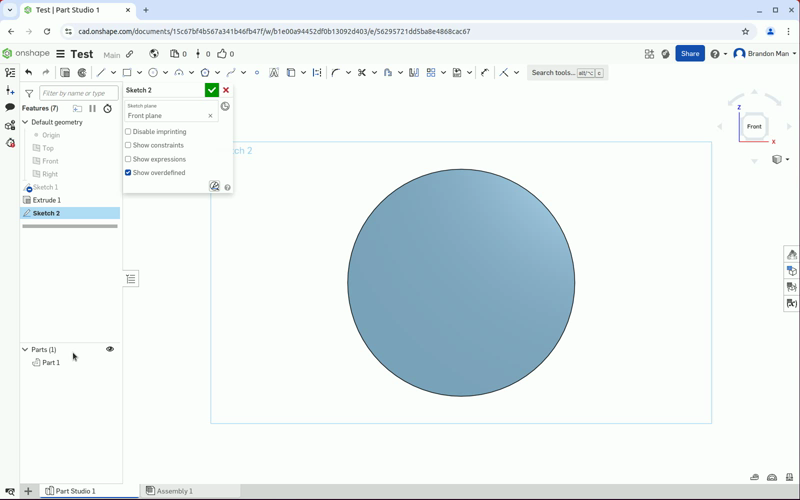
key(y)
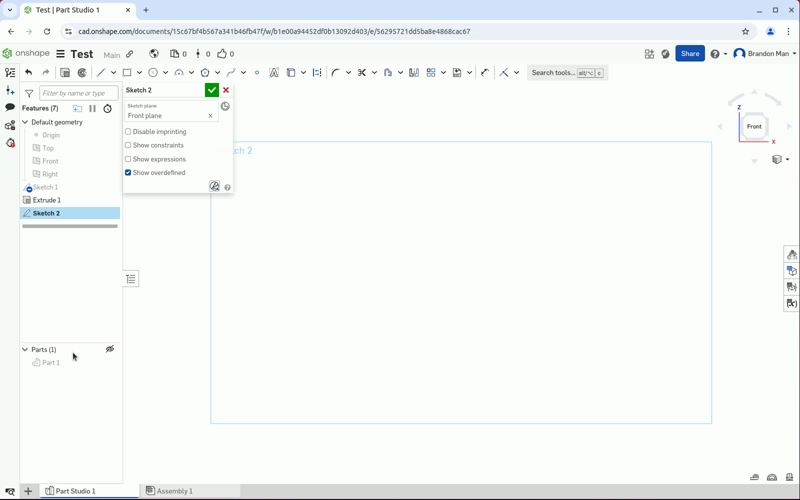
key(c)
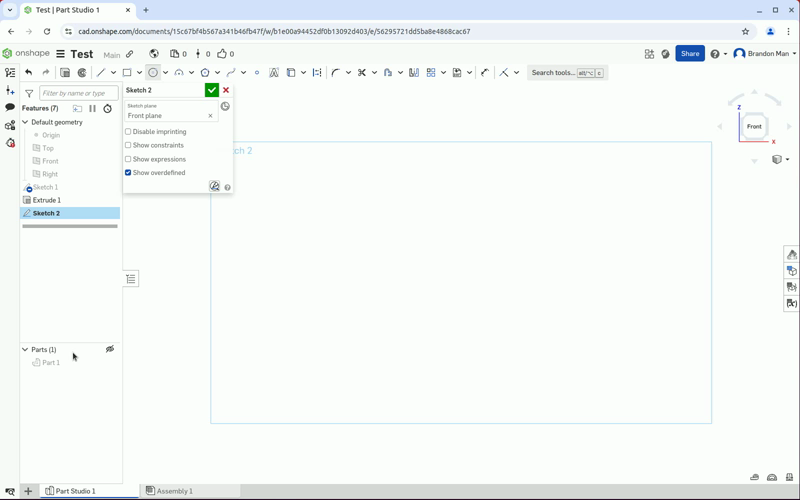
key_down(shift)
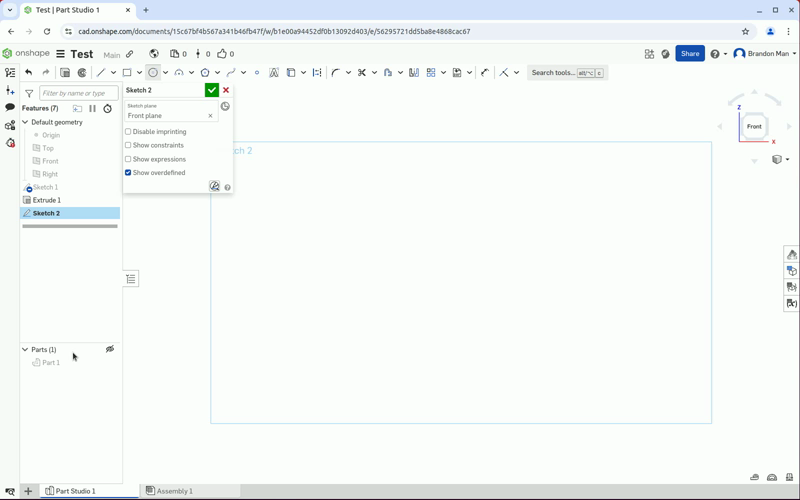
mouse_move(461, 282)
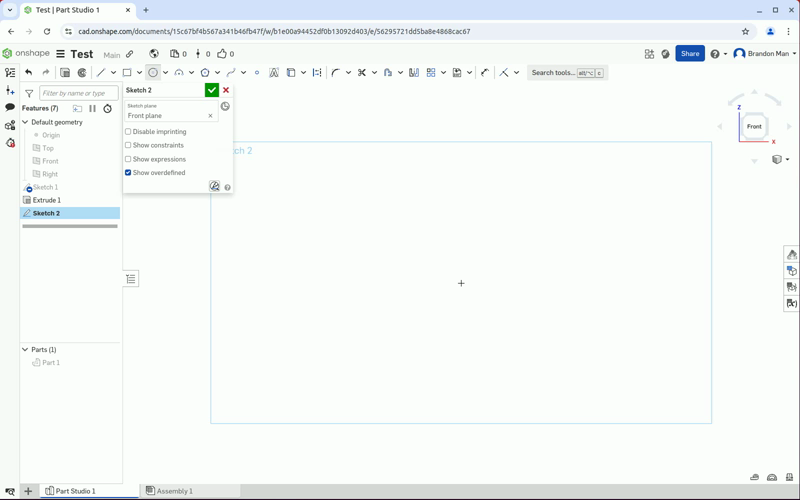
click(461, 282)
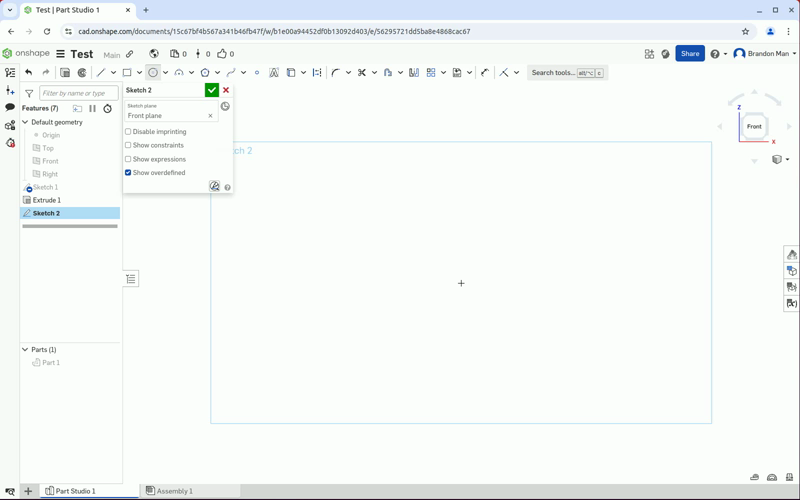
key_up(shift)
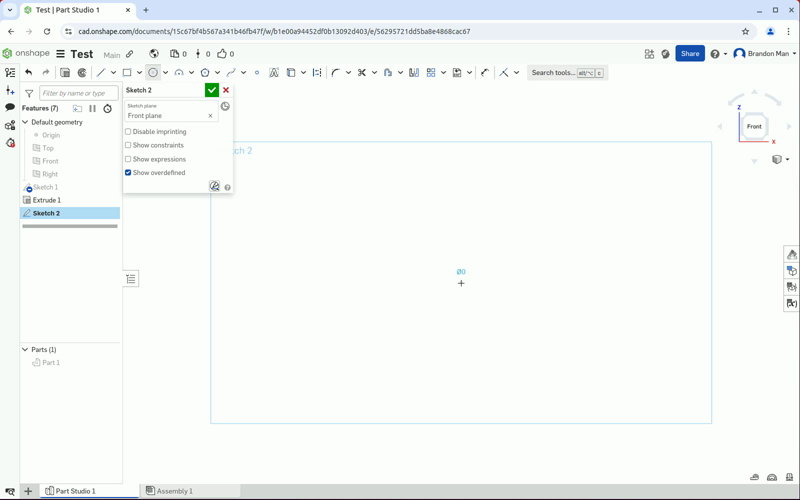
mouse_move(574, 282)
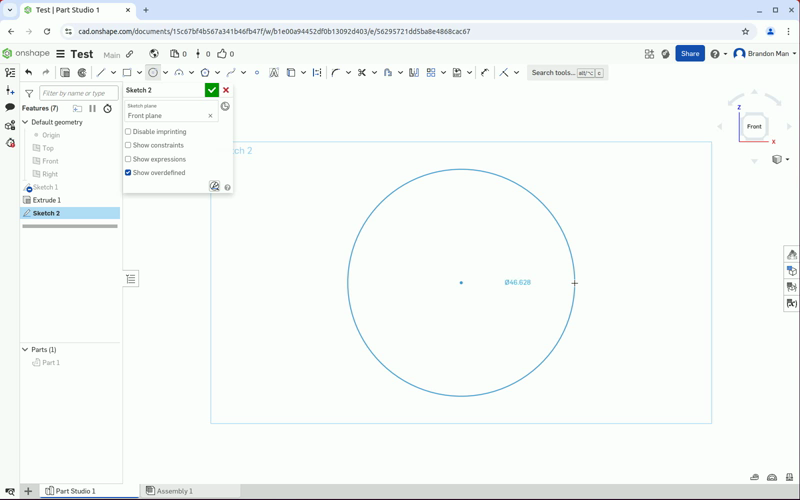
click(574, 282)
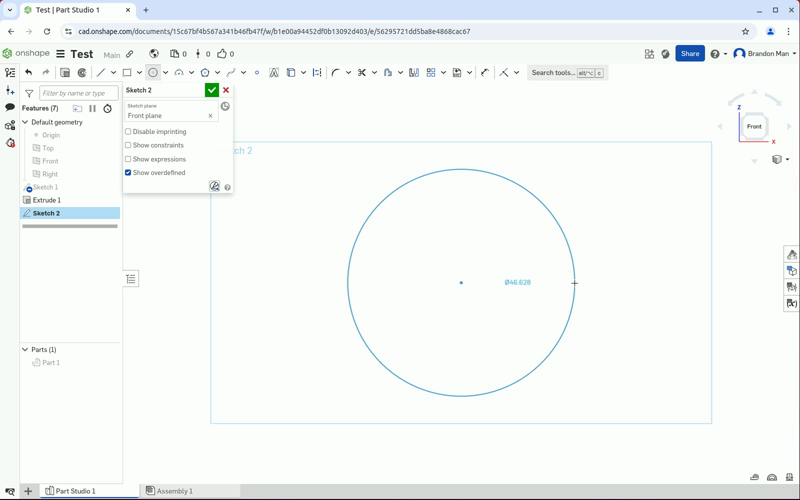
key(esc)
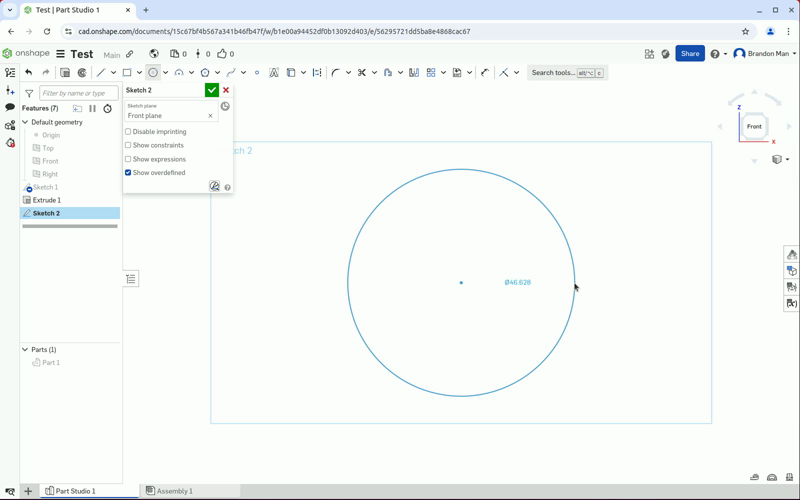
mouse_move(439, 350)
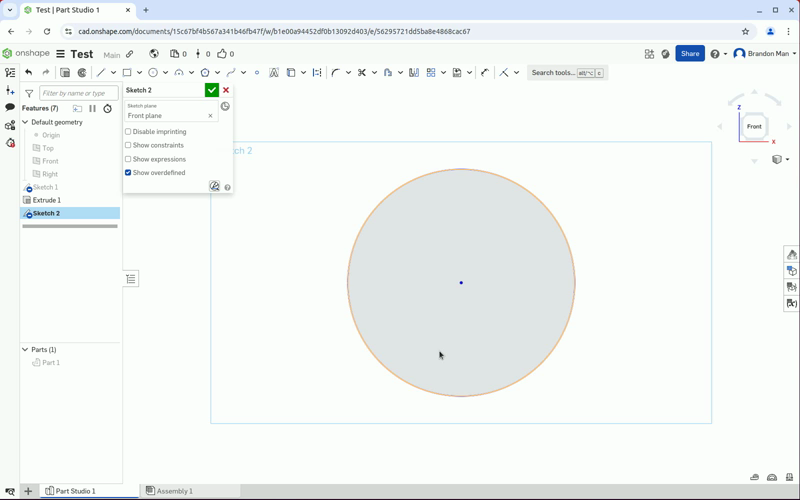
click(439, 350)
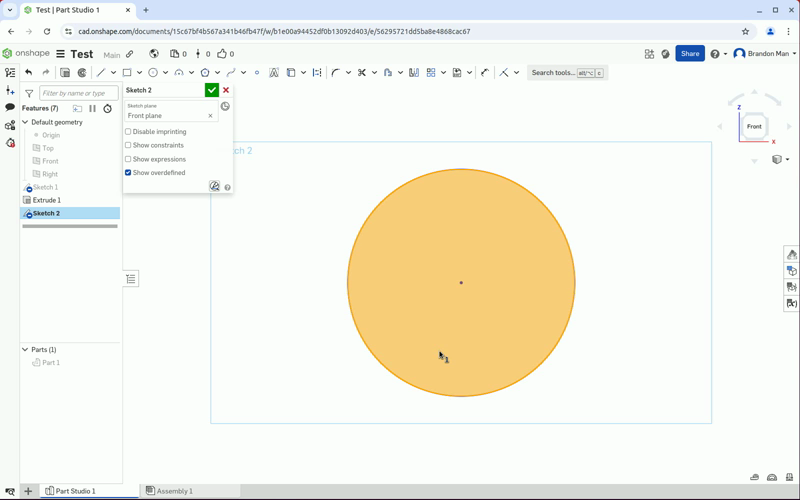
mouse_move(73, 352)
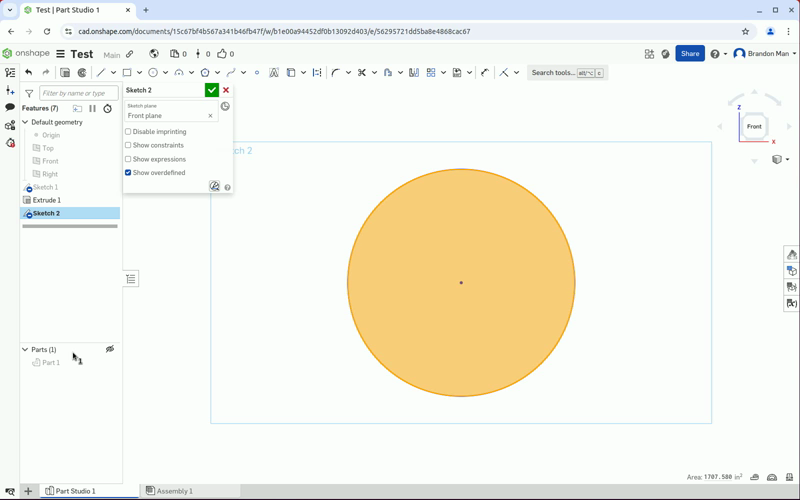
key(shift+y)
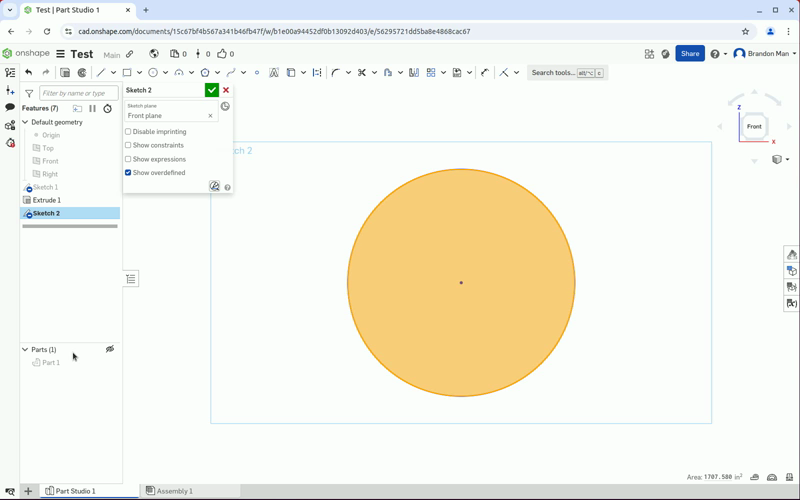
key(shift+e)
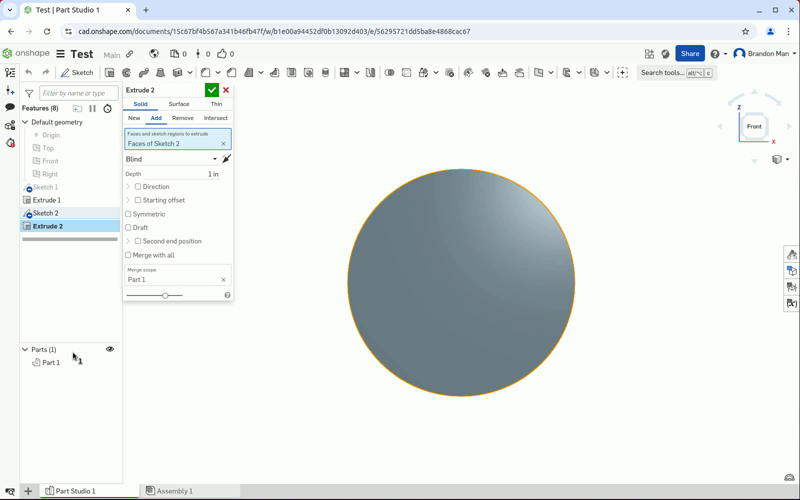
mouse_move(143, 106)
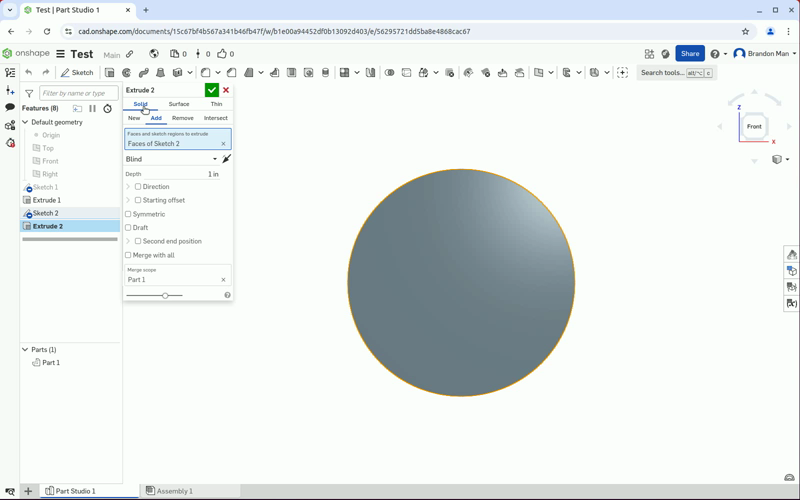
click(143, 106)
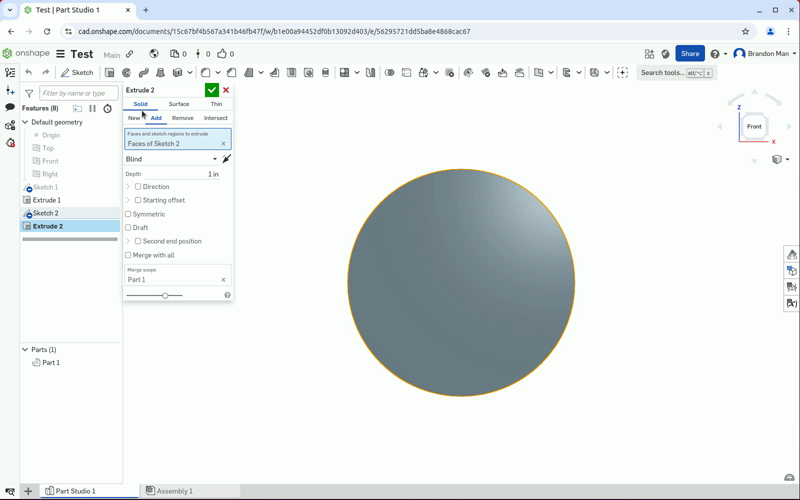
mouse_move(137, 120)
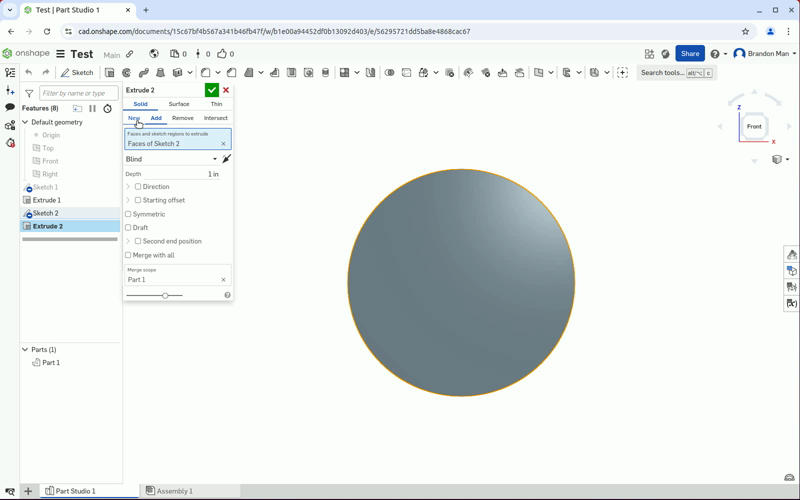
click(137, 120)
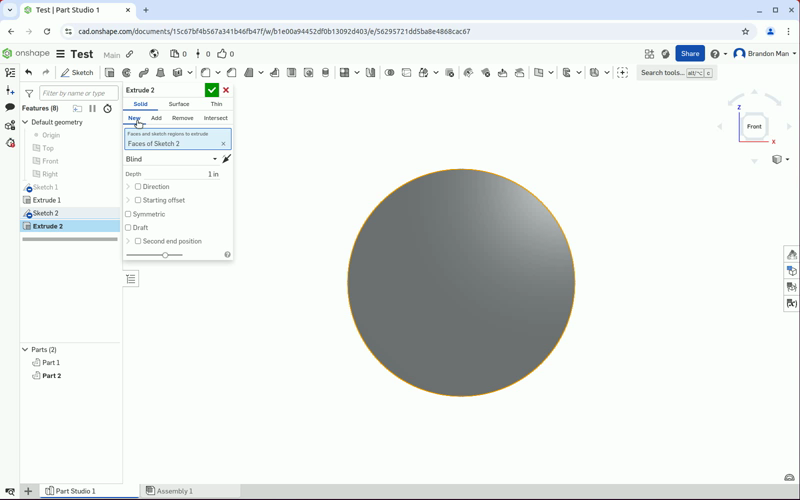
key(tab, 4)
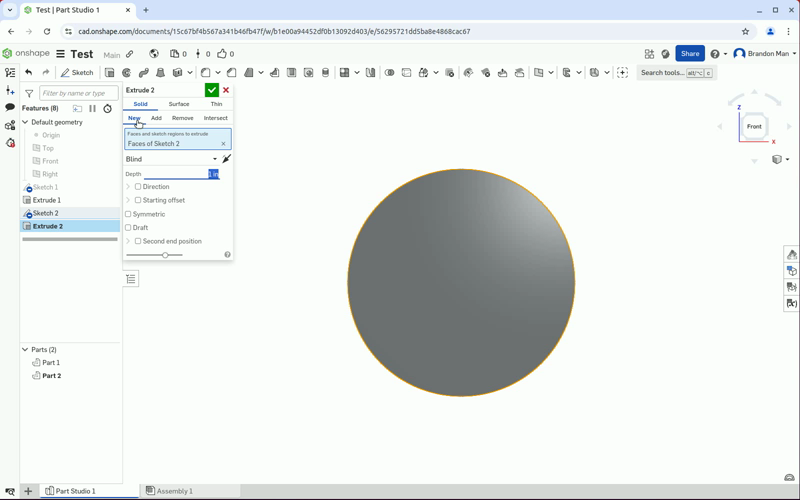
text(22.868)
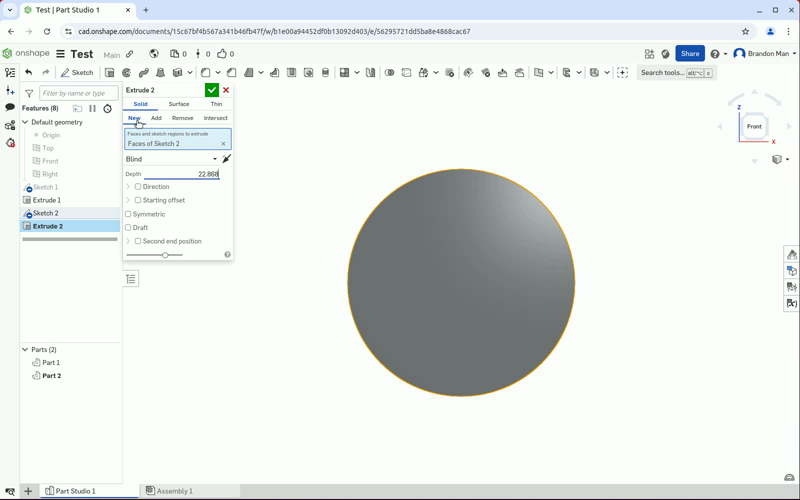
key(enter)
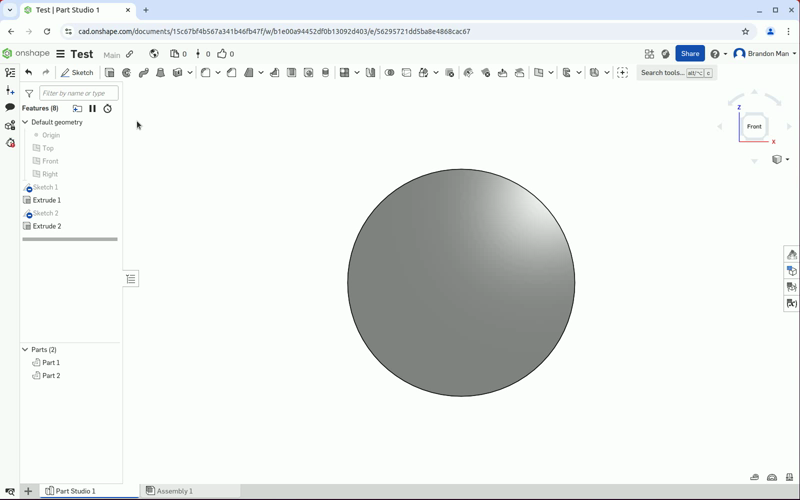
key(shift+h)
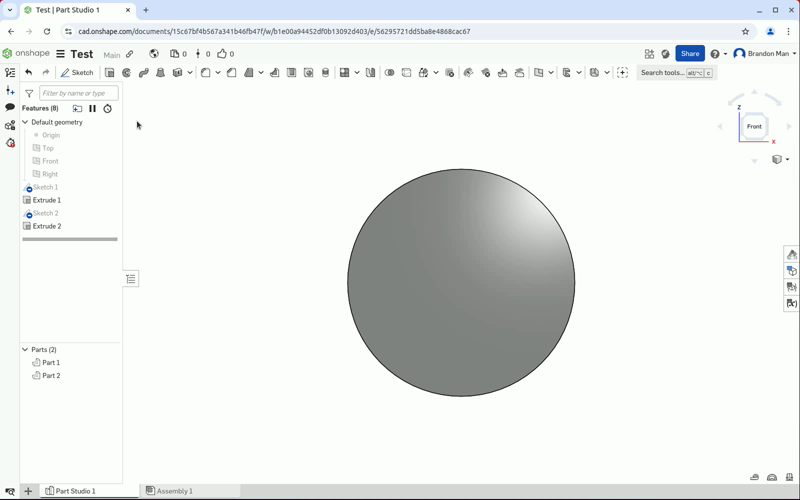
key(shift+h)
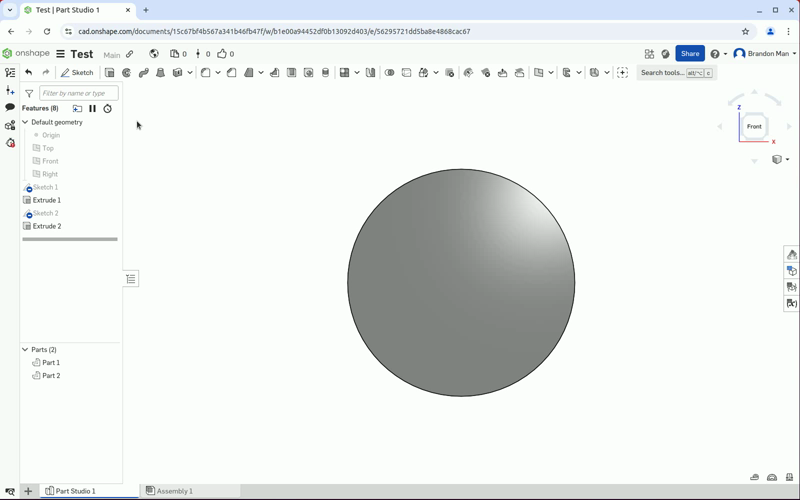
key(shift+7)
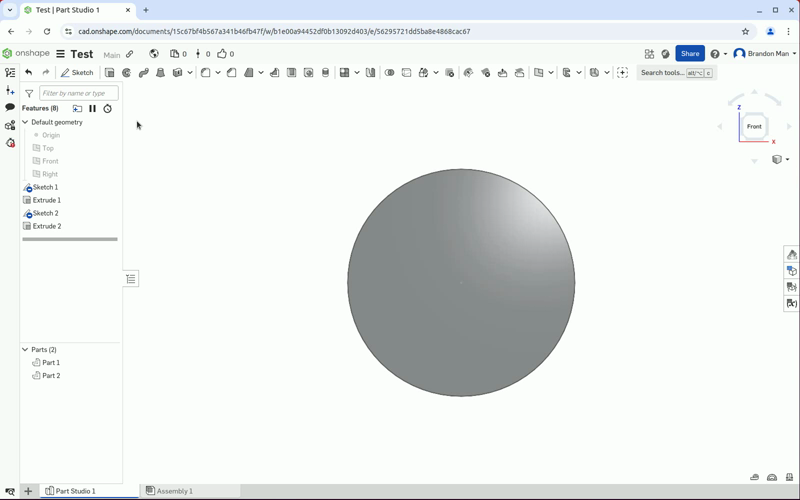
key(left, 2)
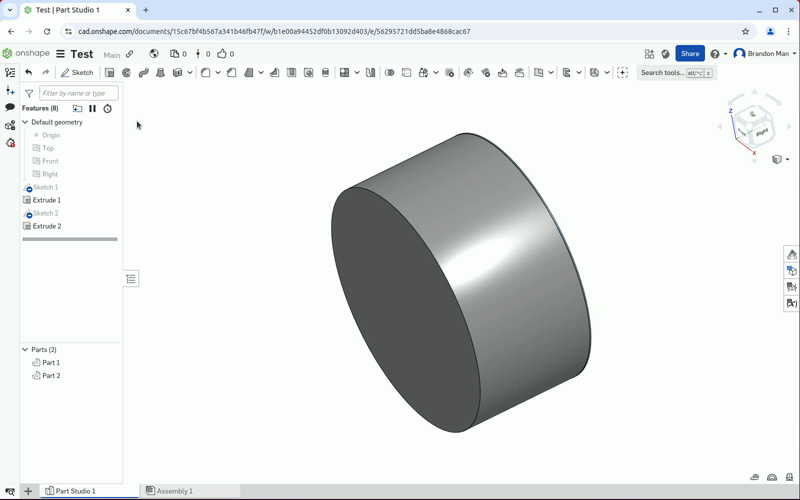
key(down, 2)
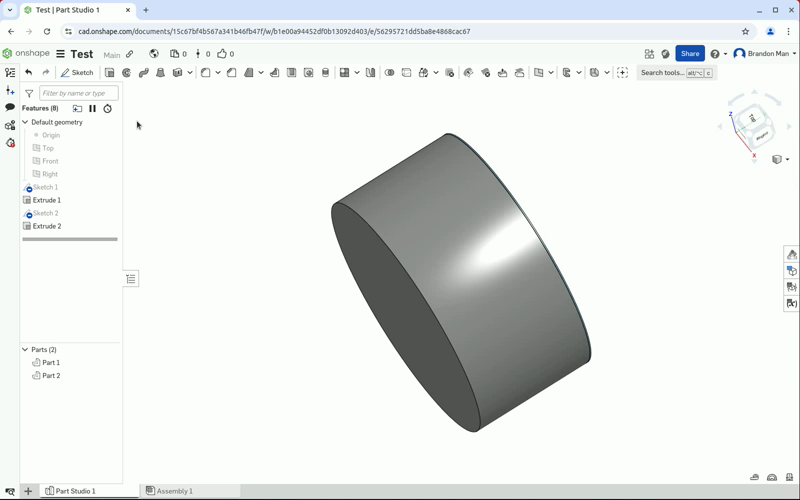
key(up, 2)
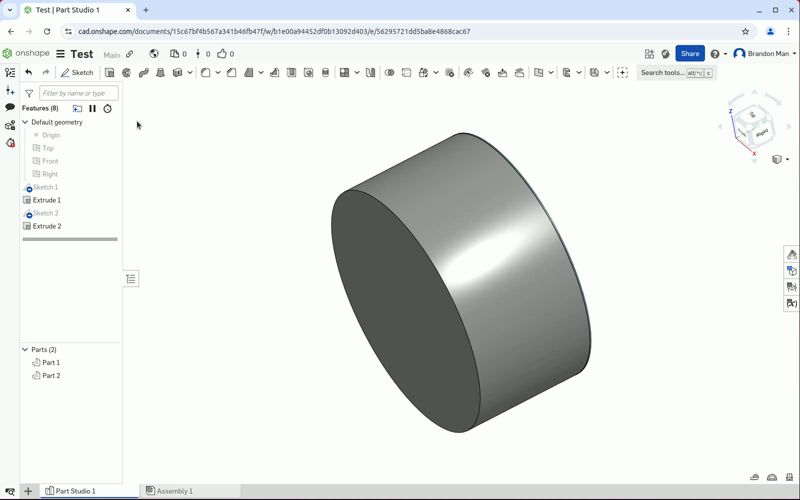
key(right, 2)
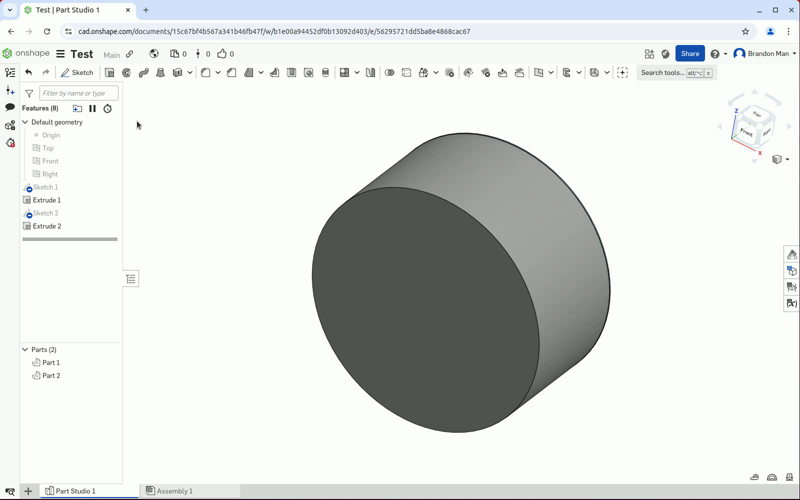
mouse_move(73, 189)
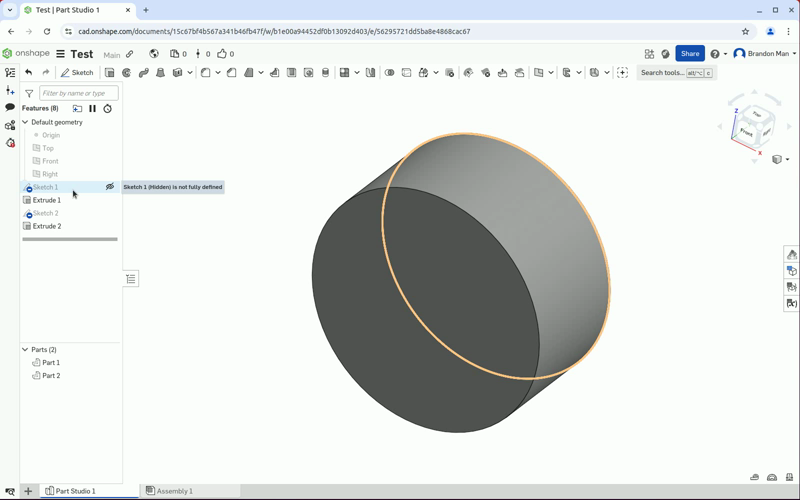
click(73, 189)